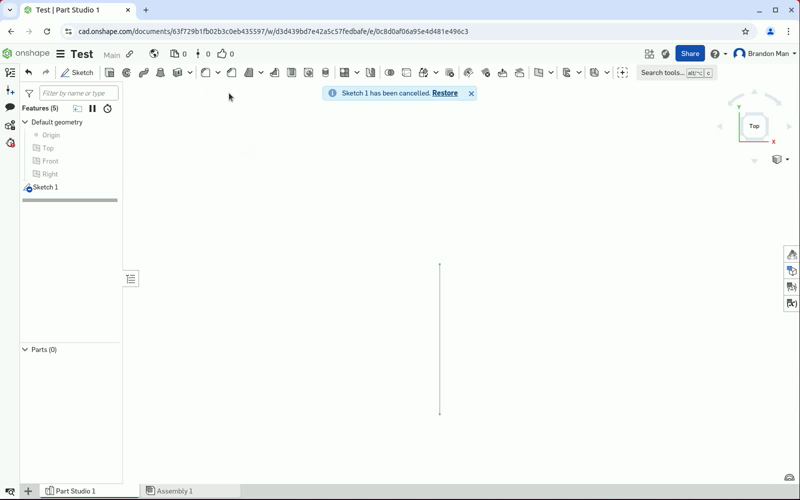
key(shift+h)
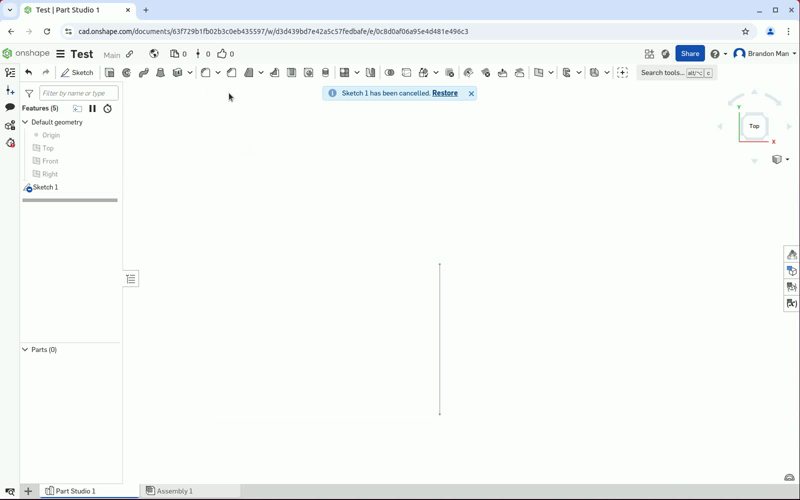
key(shift+s)
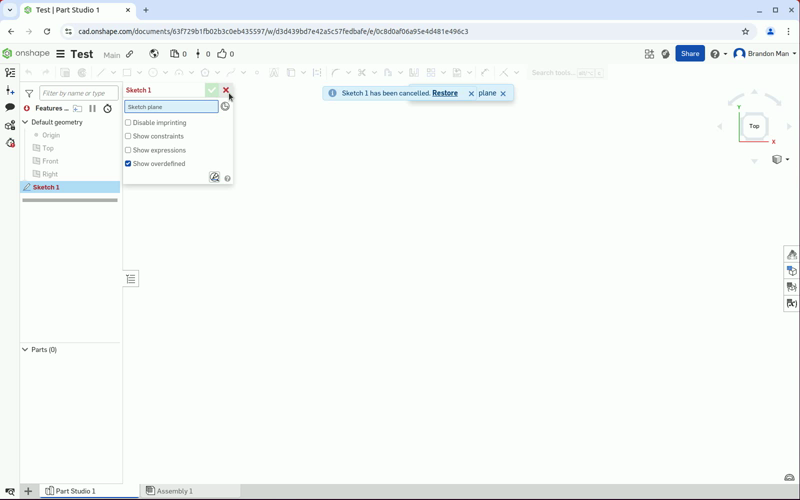
mouse_move(73, 150)
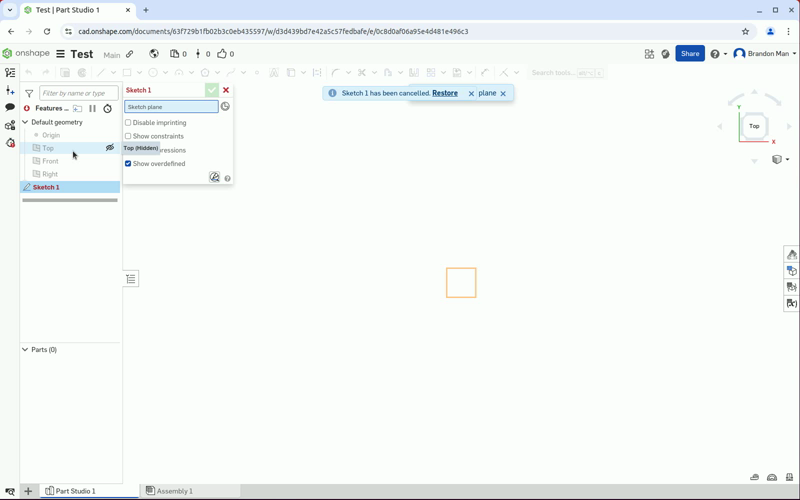
click(73, 150)
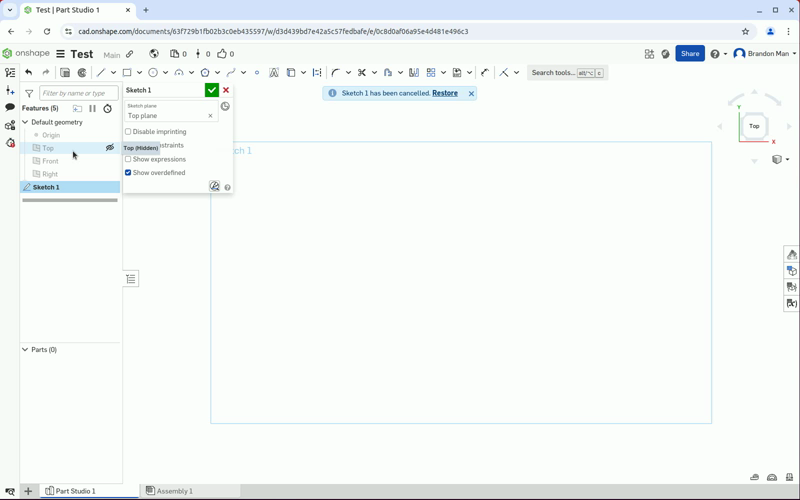
mouse_move(73, 352)
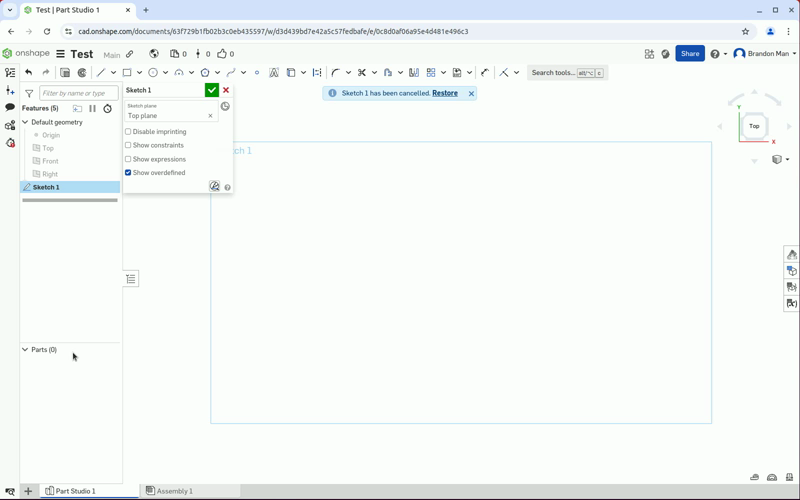
key(y)
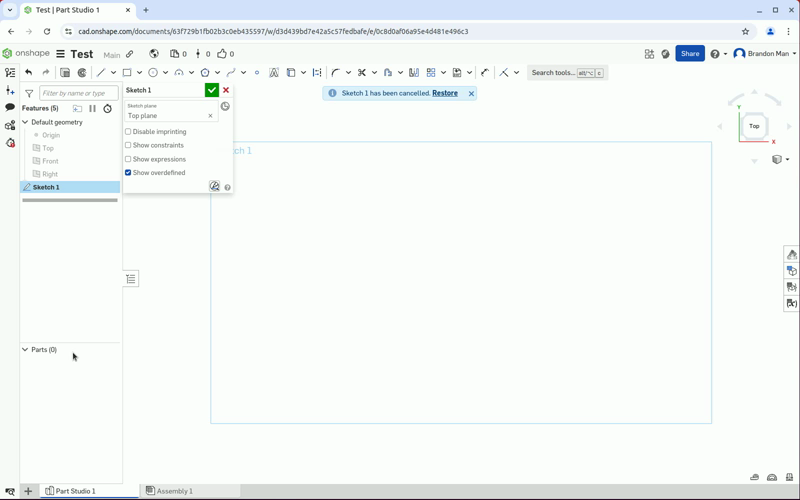
key(c)
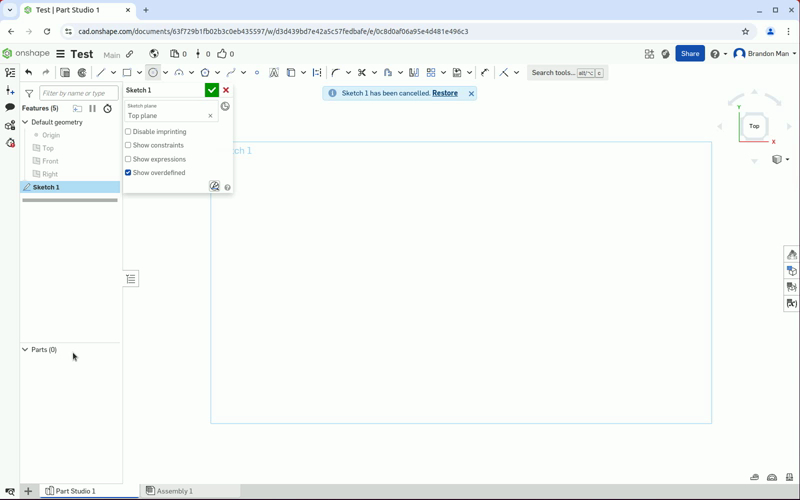
key_down(shift)
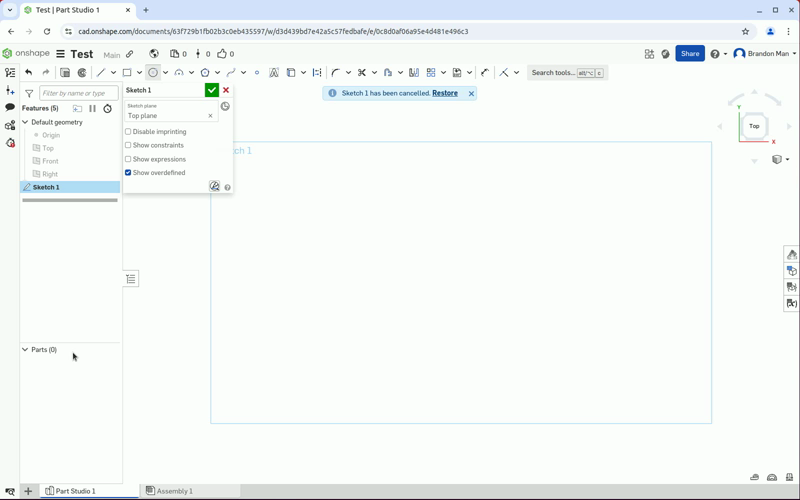
mouse_move(461, 282)
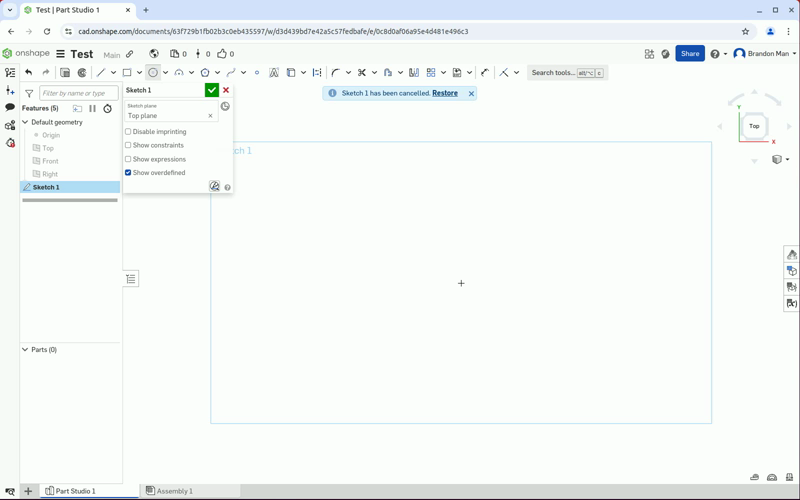
click(461, 282)
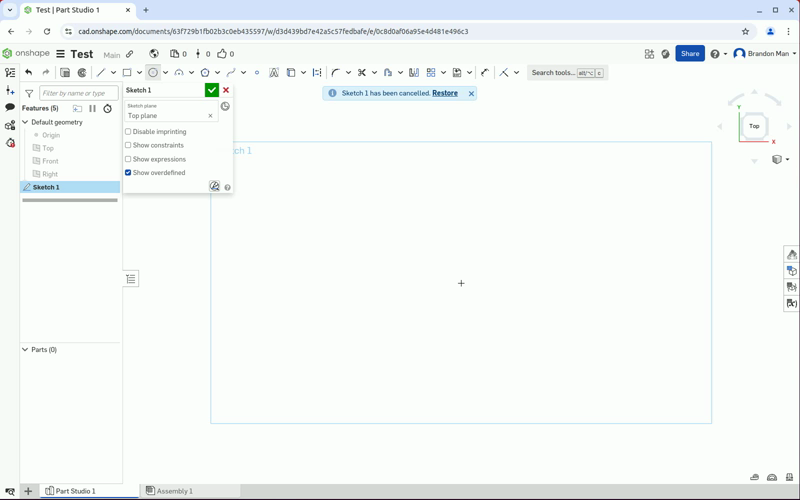
key_up(shift)
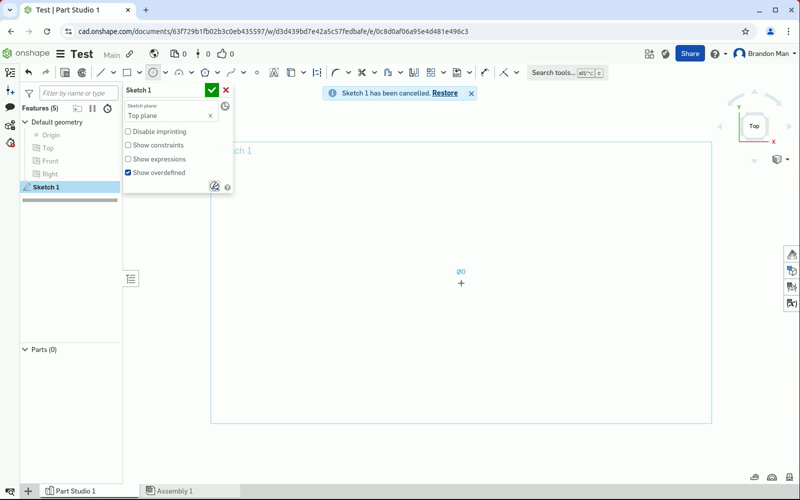
mouse_move(574, 282)
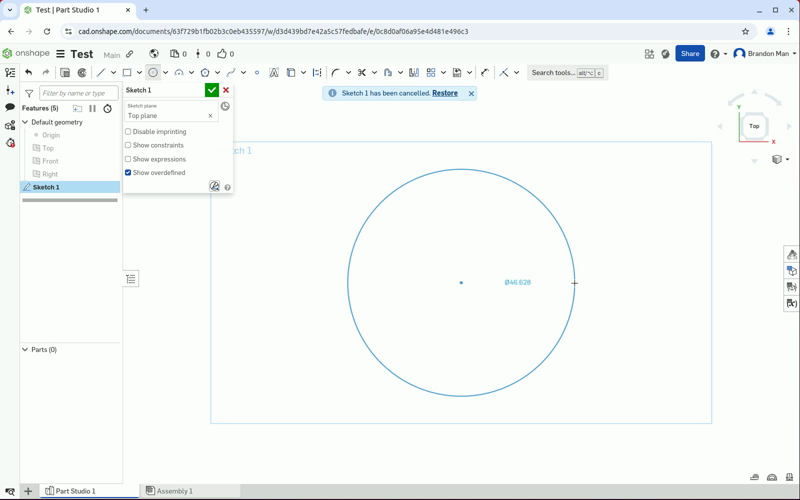
click(574, 282)
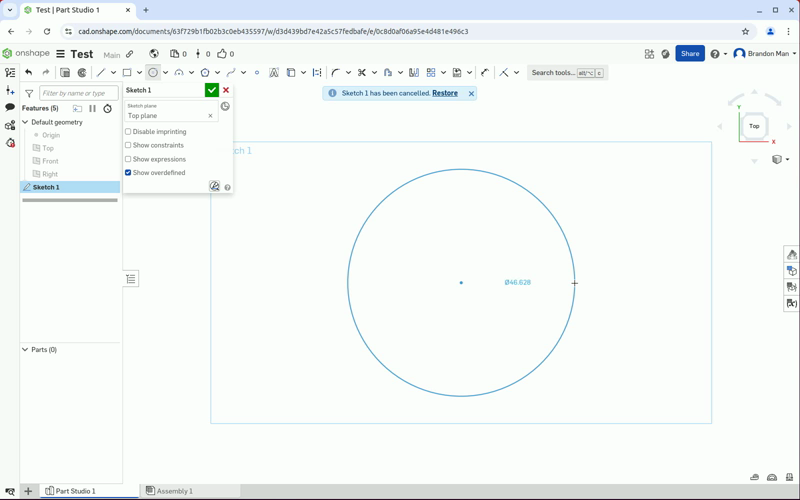
key(esc)
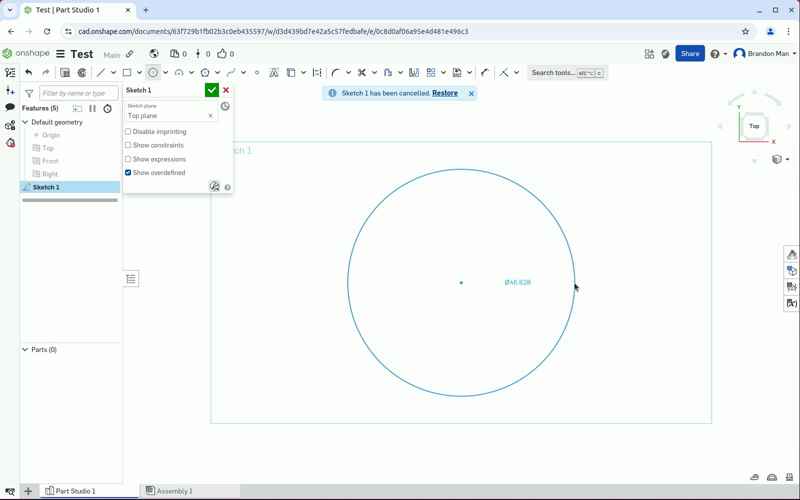
mouse_move(509, 317)
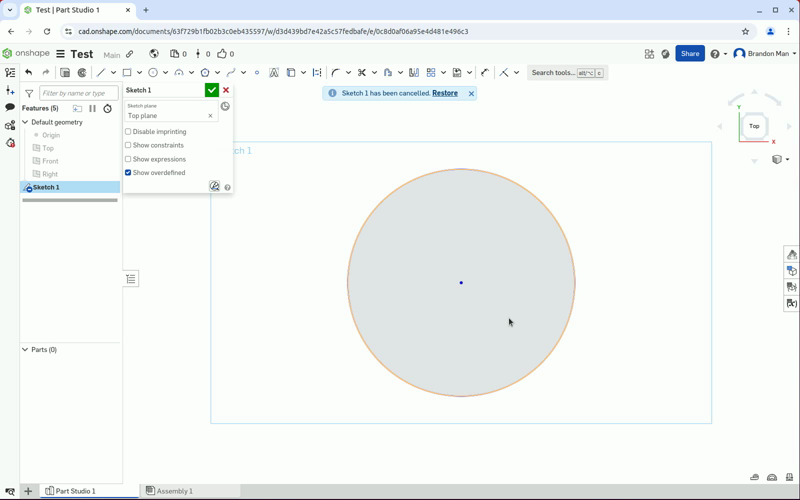
click(509, 317)
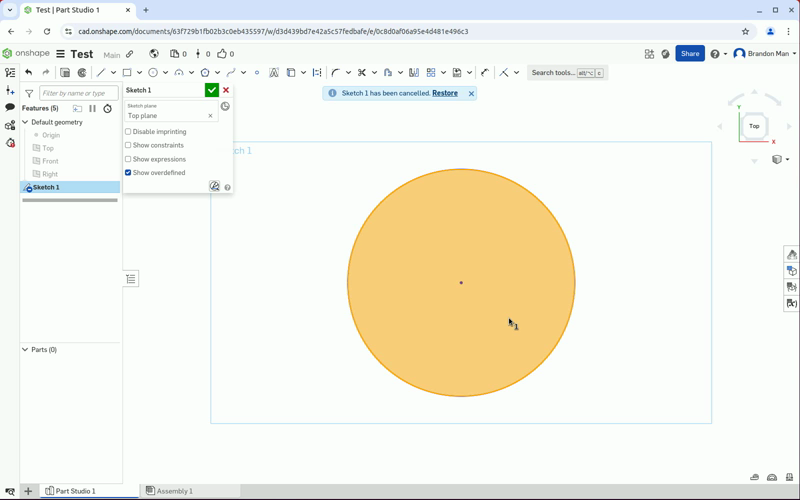
mouse_move(73, 352)
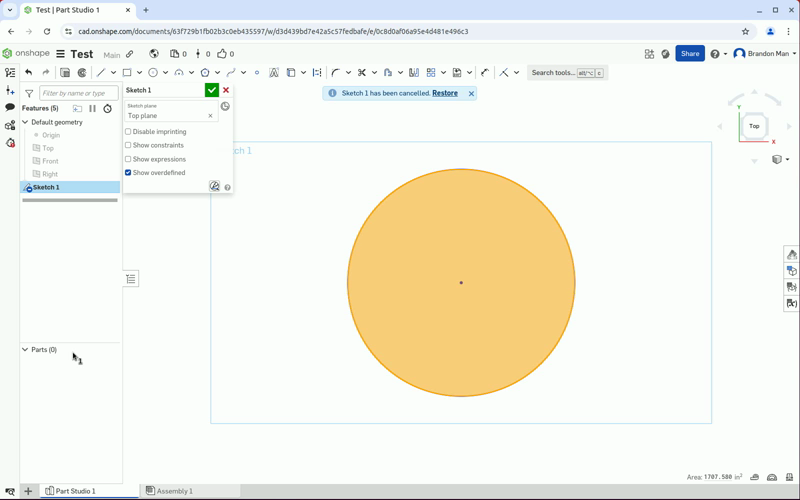
key(shift+y)
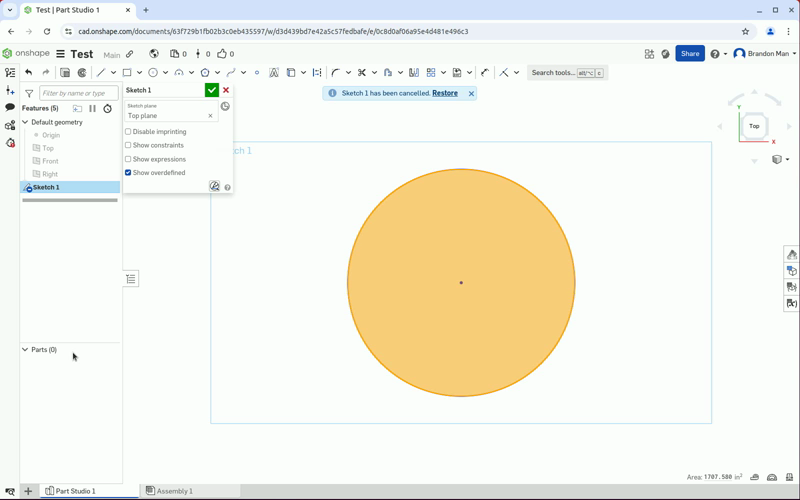
key(shift+e)
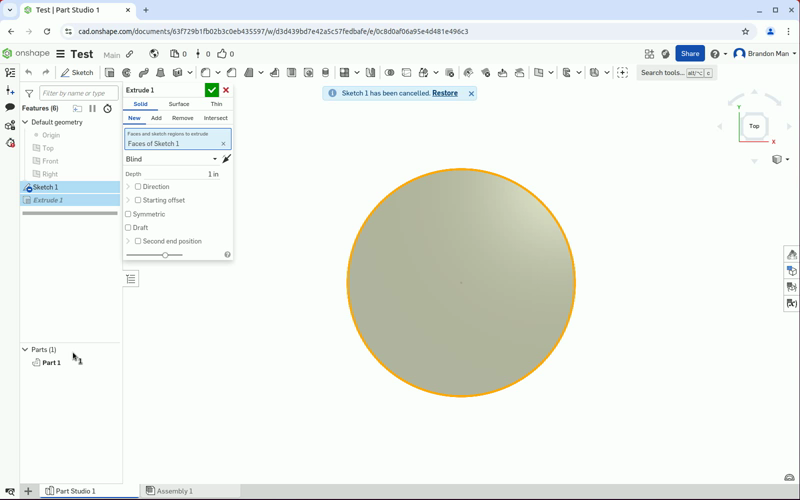
mouse_move(143, 106)
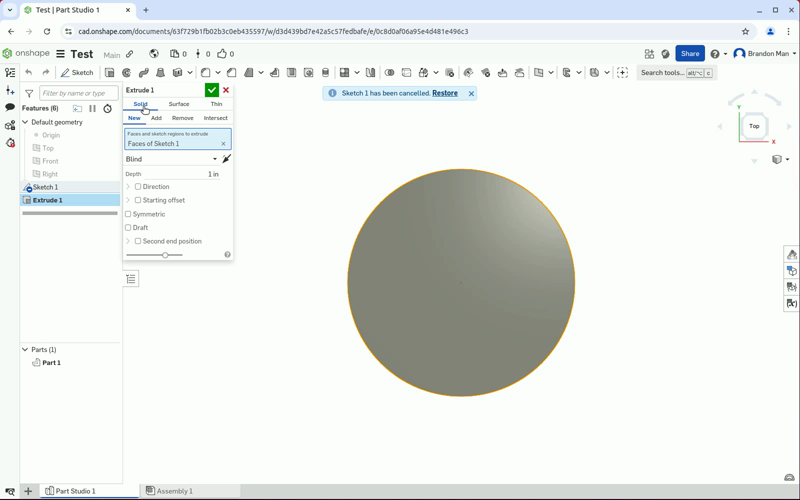
click(143, 106)
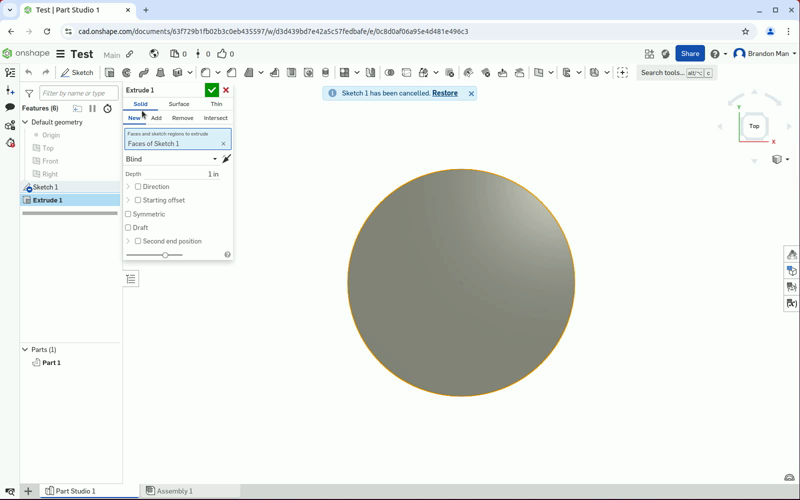
mouse_move(137, 120)
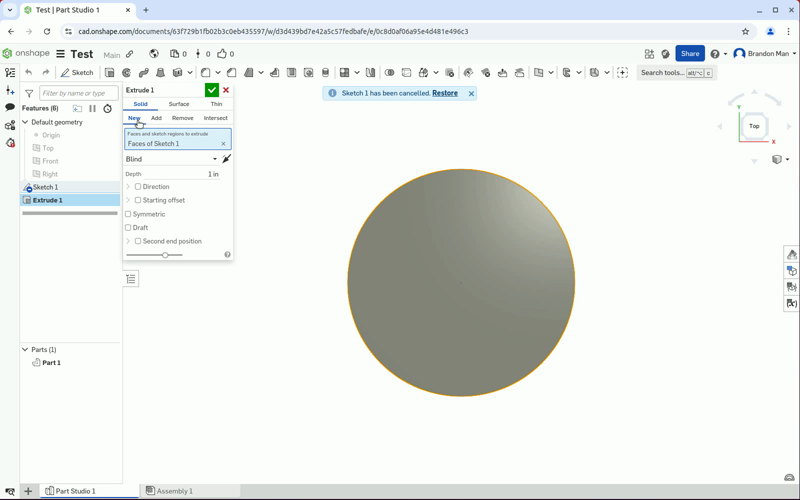
click(137, 120)
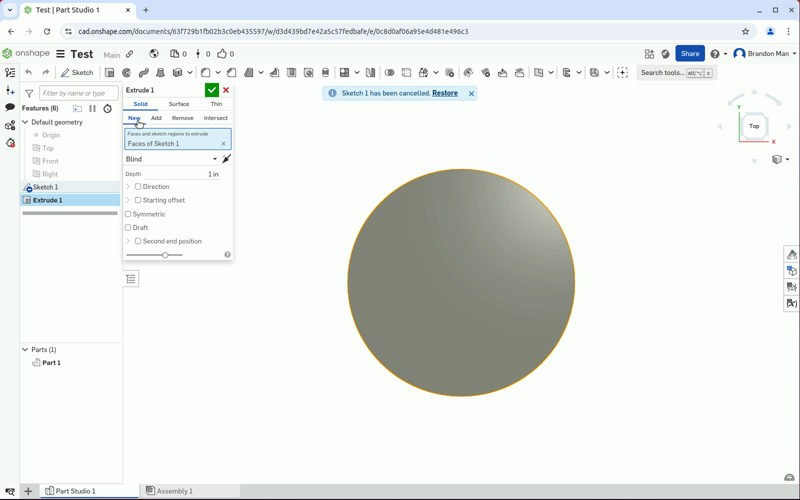
key(tab, 4)
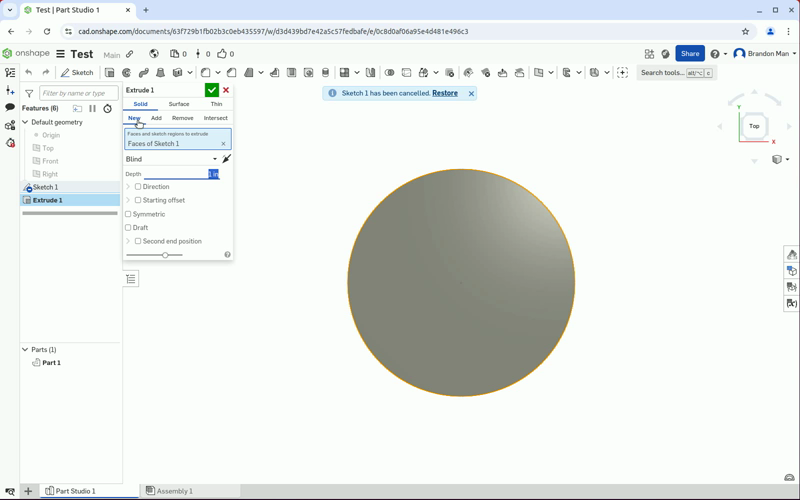
text(4.574)
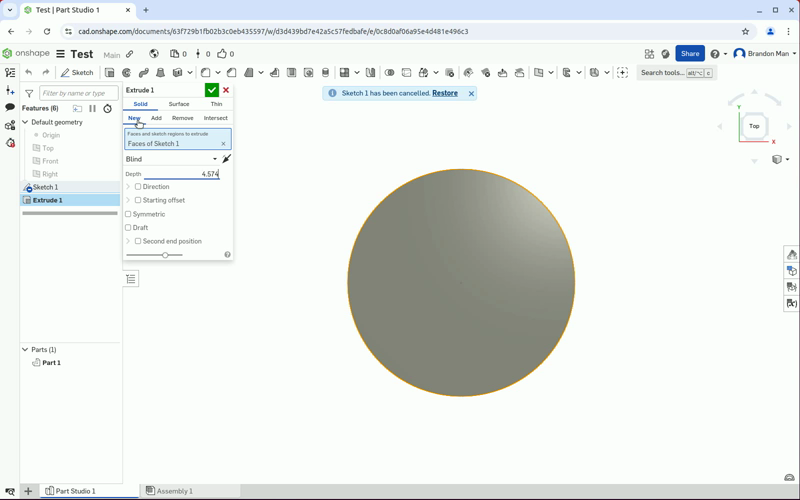
key(enter)
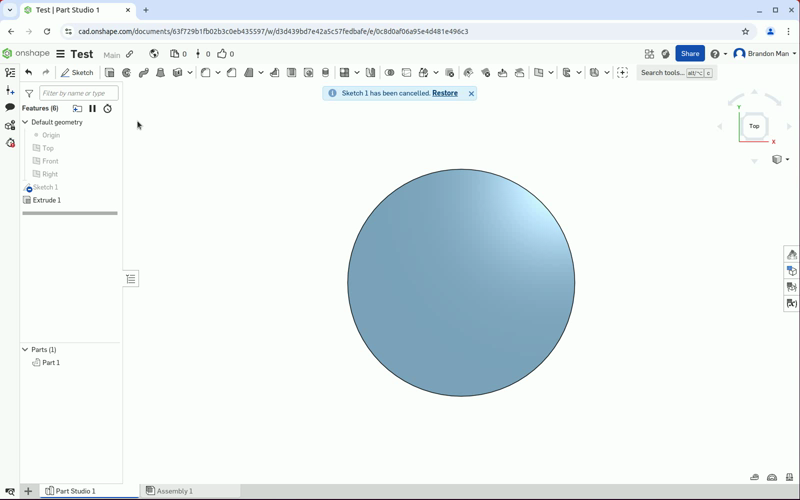
key(shift+h)
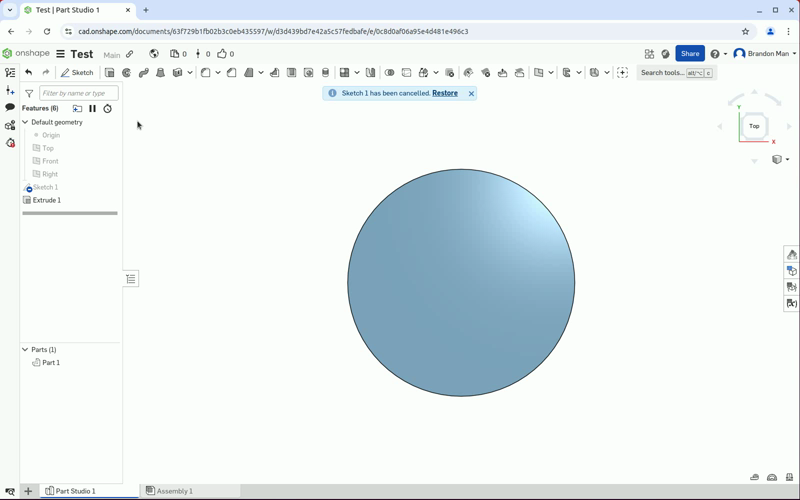
key(shift+h)
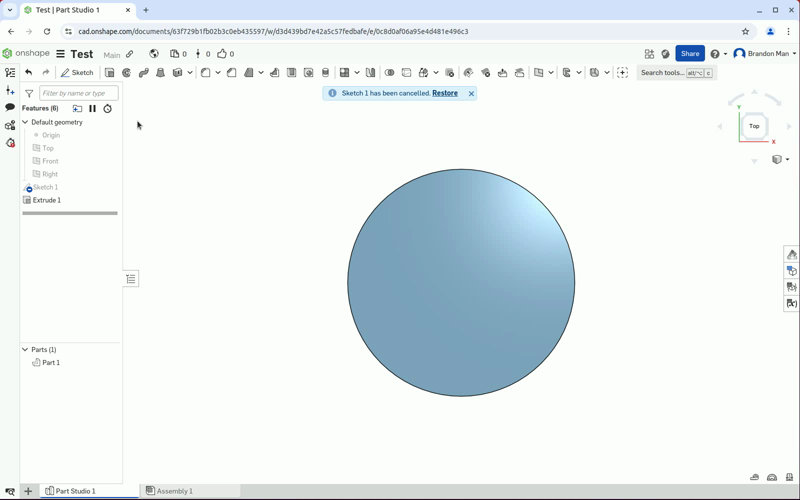
mouse_move(73, 189)
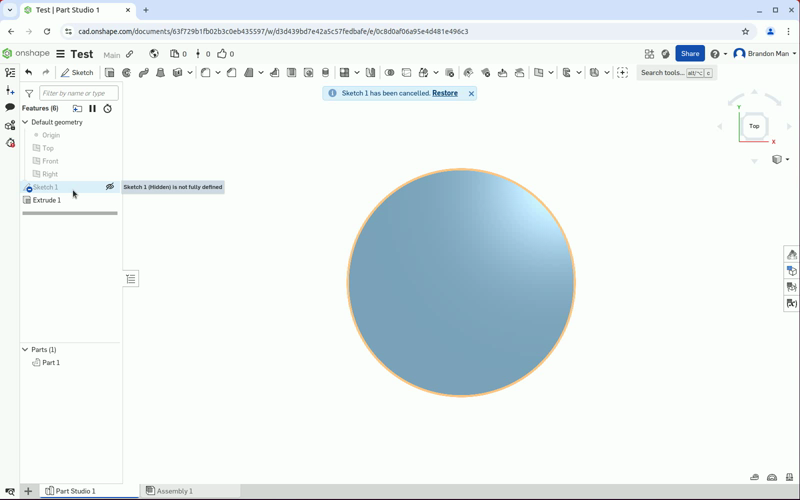
click(73, 189)
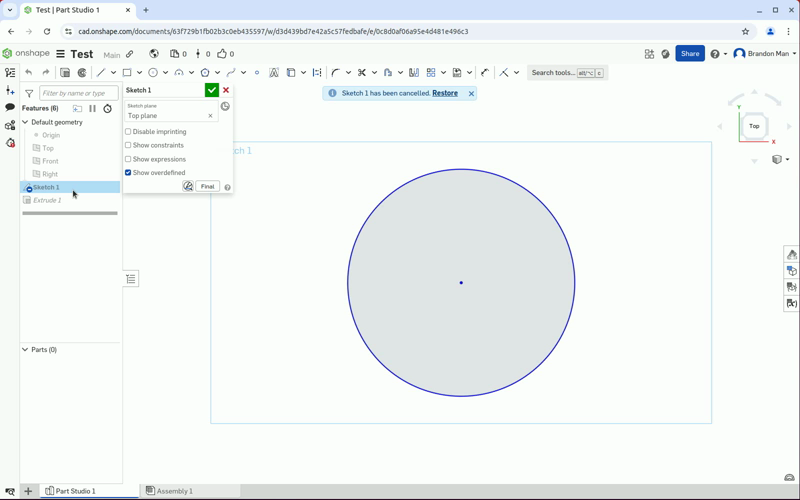
mouse_move(229, 92)
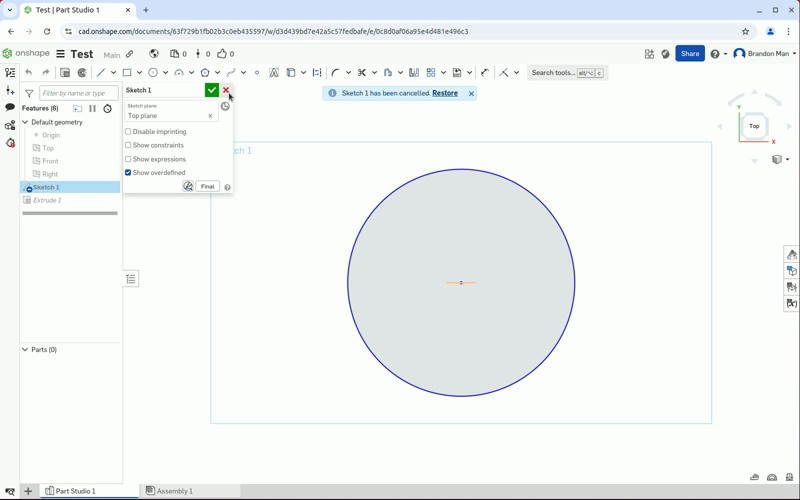
click(229, 92)
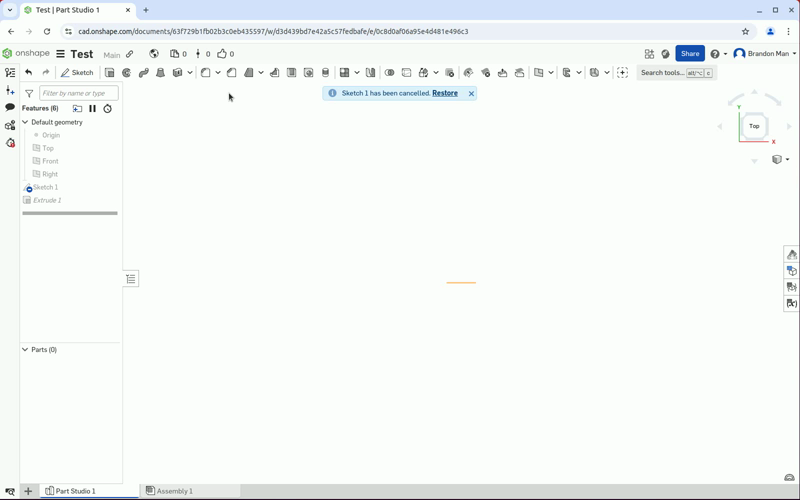
mouse_move(541, 75)
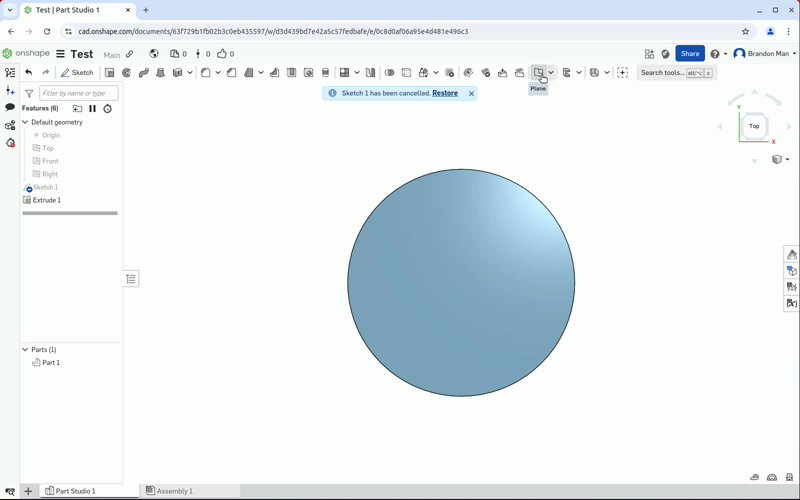
click(541, 75)
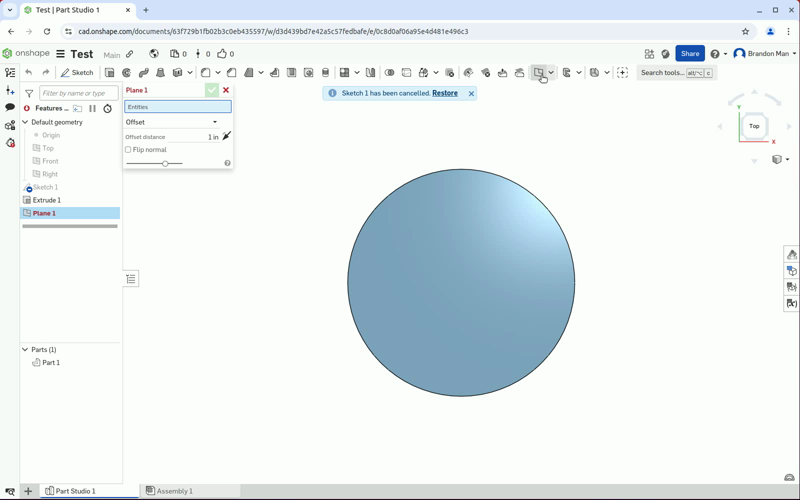
mouse_move(73, 150)
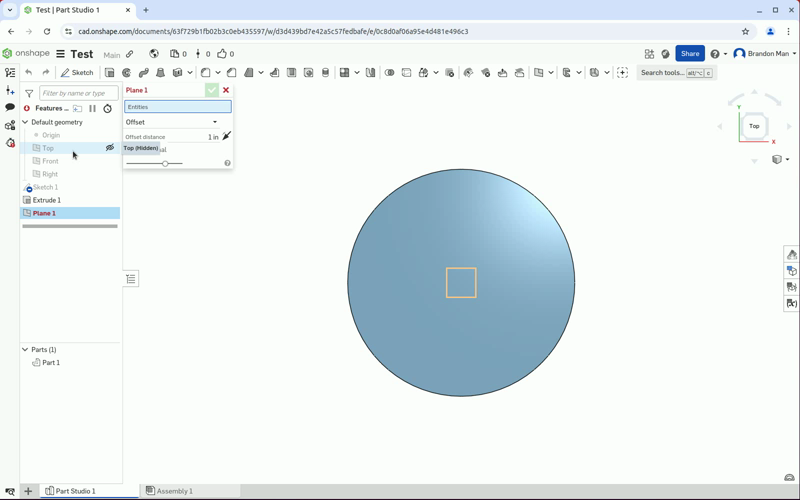
click(73, 150)
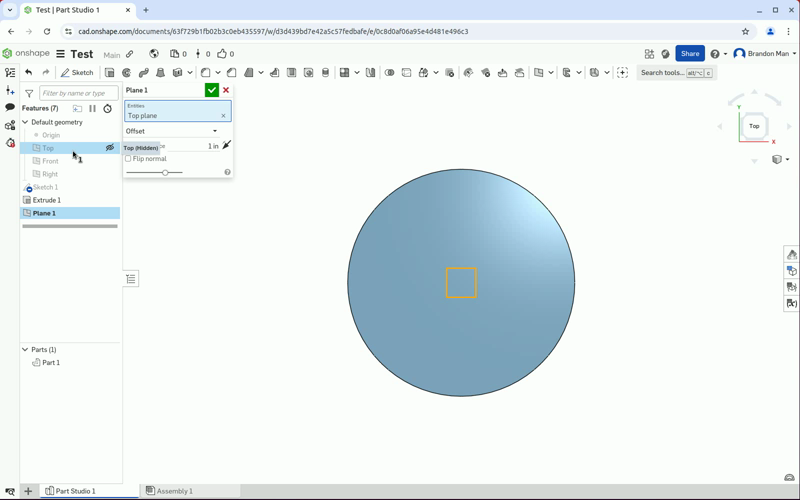
key(tab, 2)
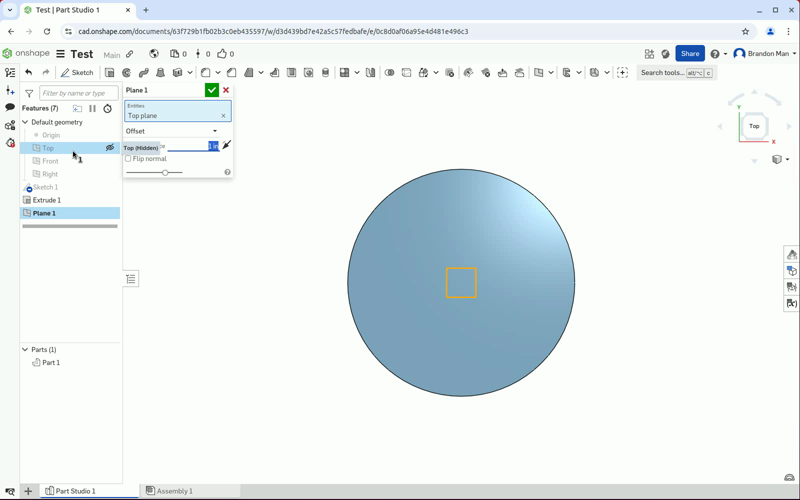
text(4.56)
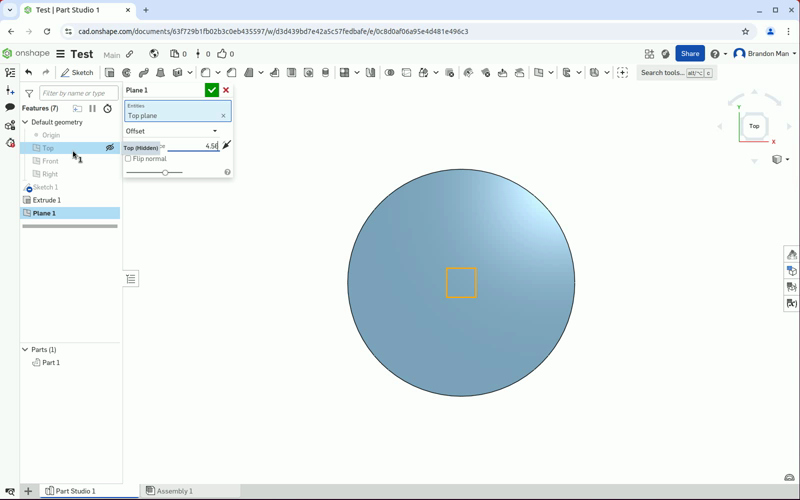
key(enter, 2)
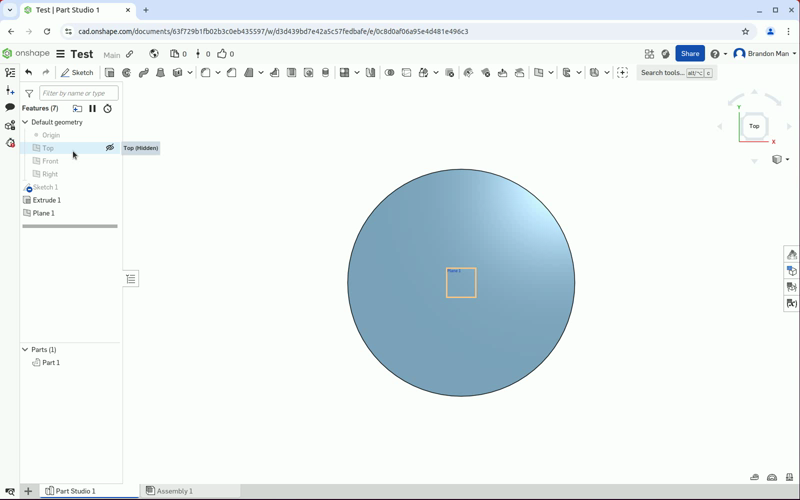
key(shift+s)
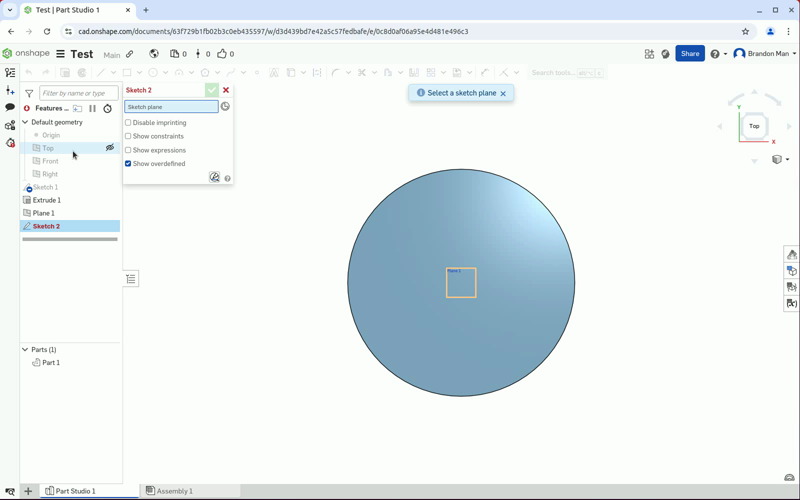
mouse_move(73, 215)
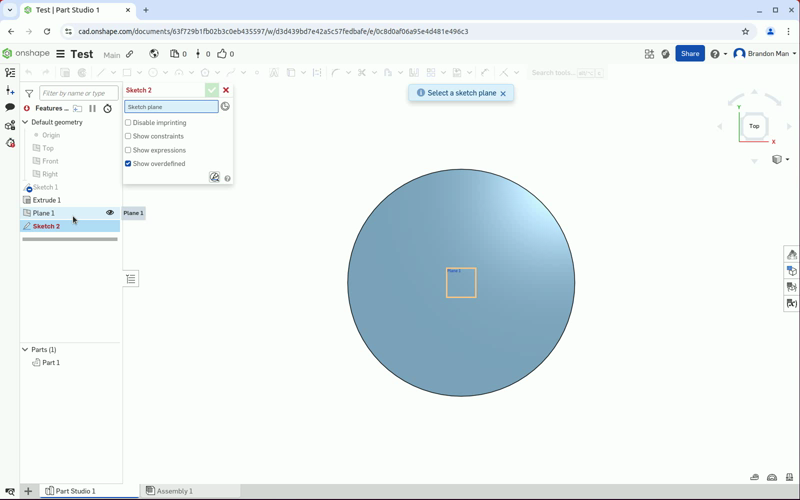
click(73, 215)
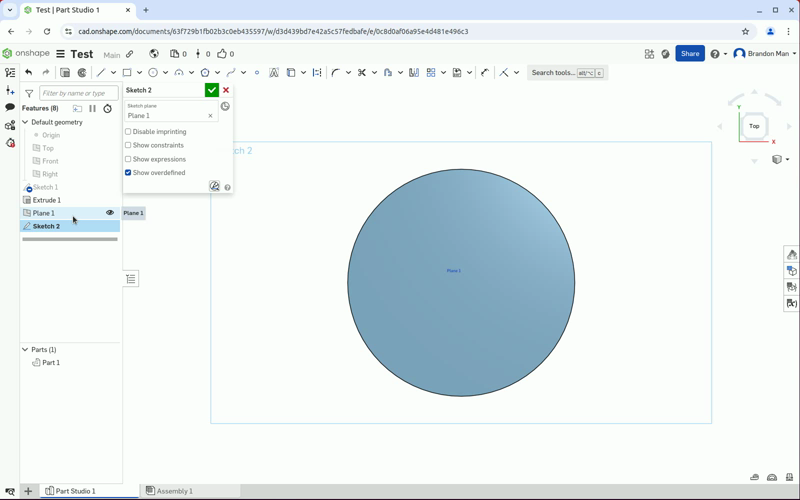
mouse_move(73, 352)
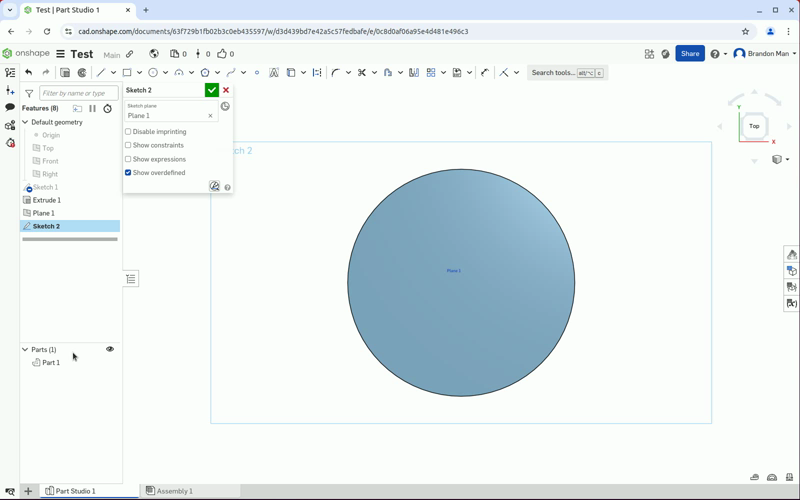
key(y)
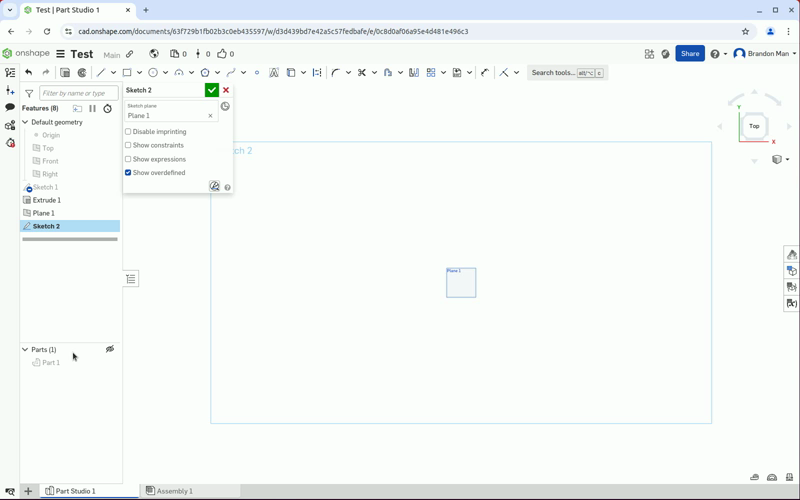
key(c)
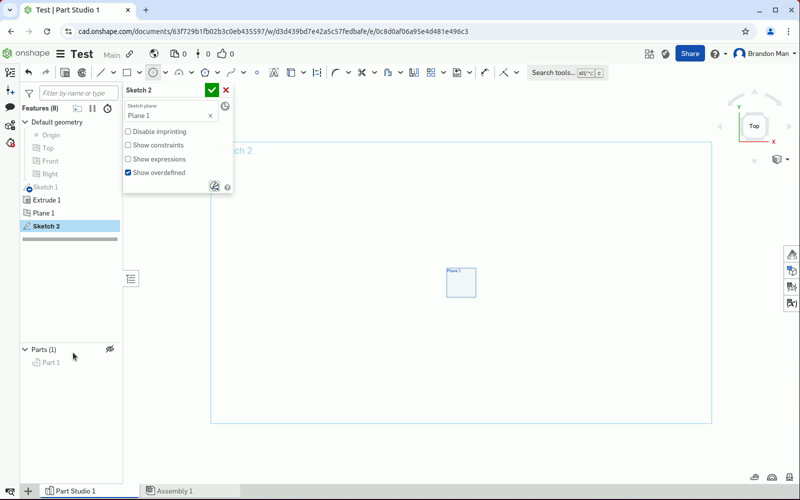
key_down(shift)
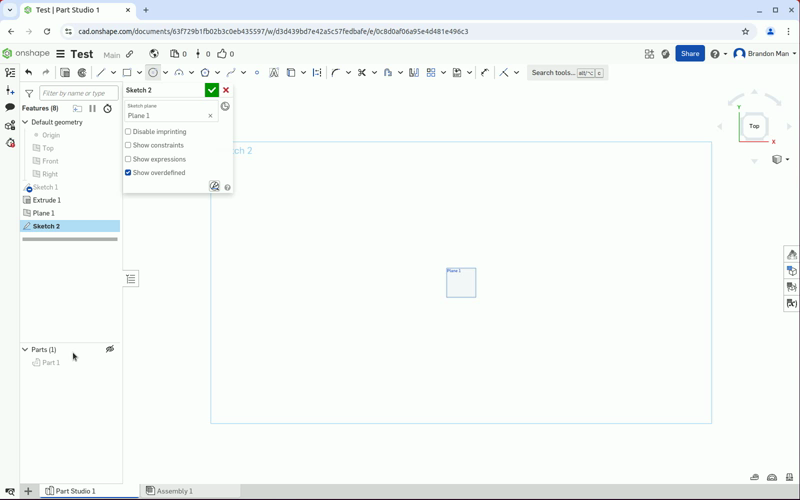
mouse_move(461, 282)
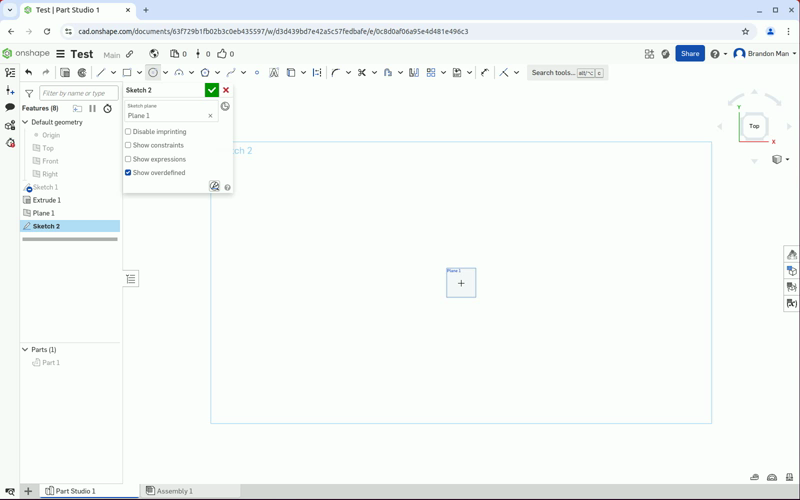
click(461, 282)
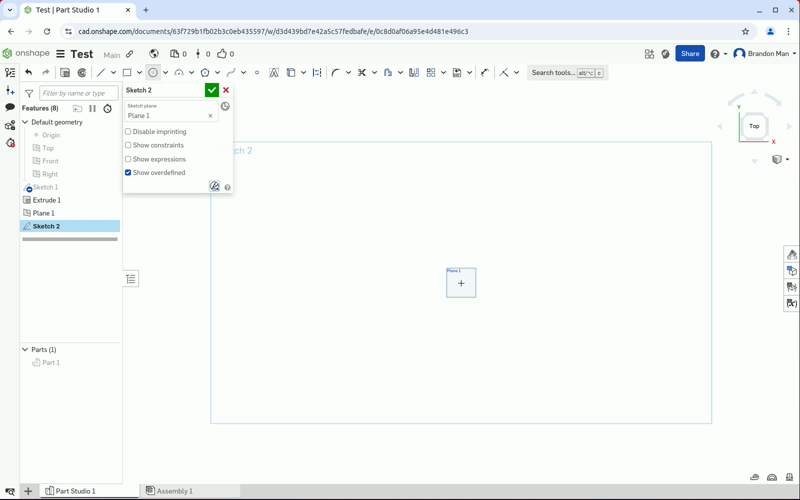
key_up(shift)
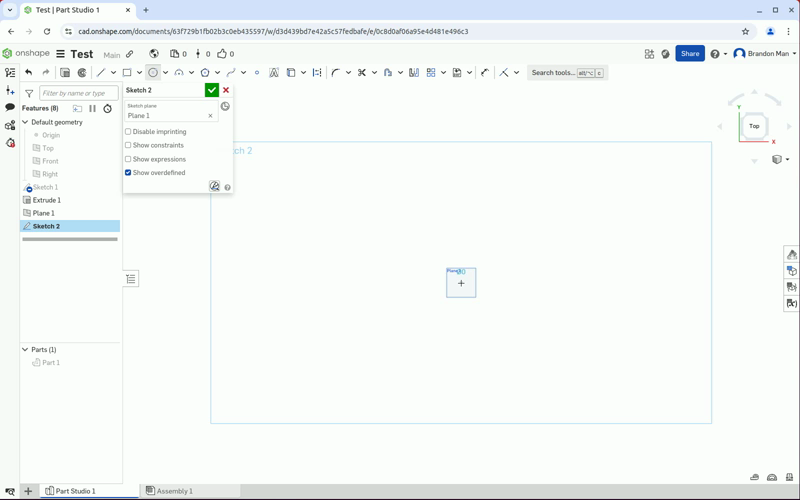
mouse_move(565, 282)
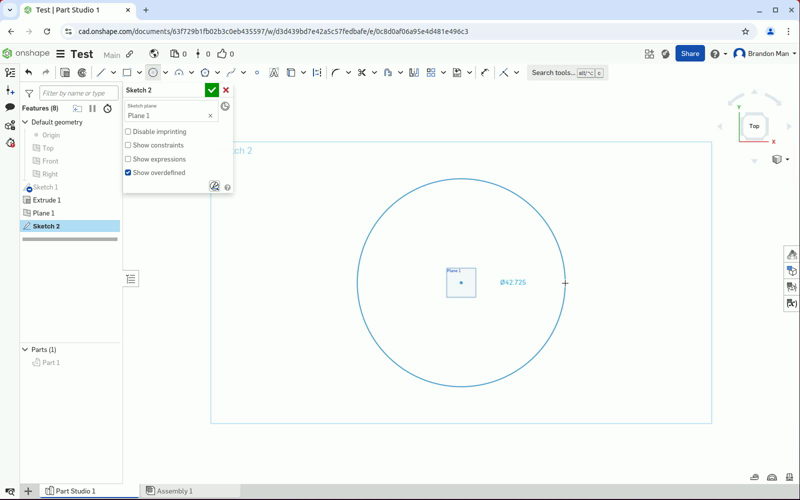
click(565, 282)
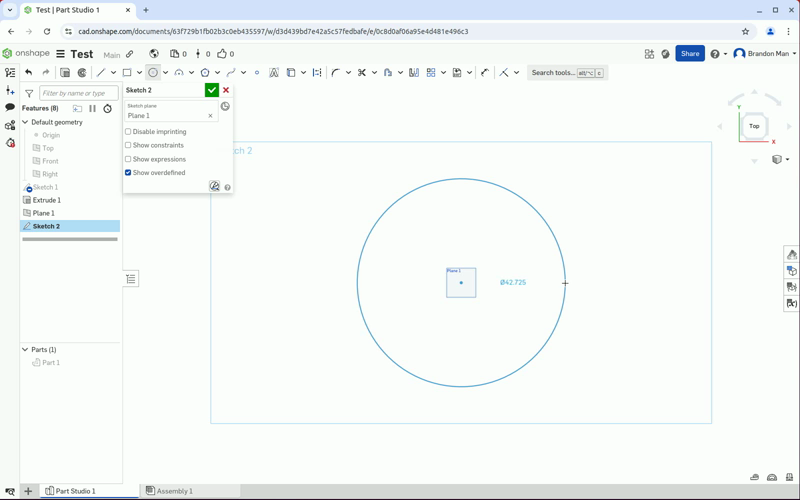
key(esc)
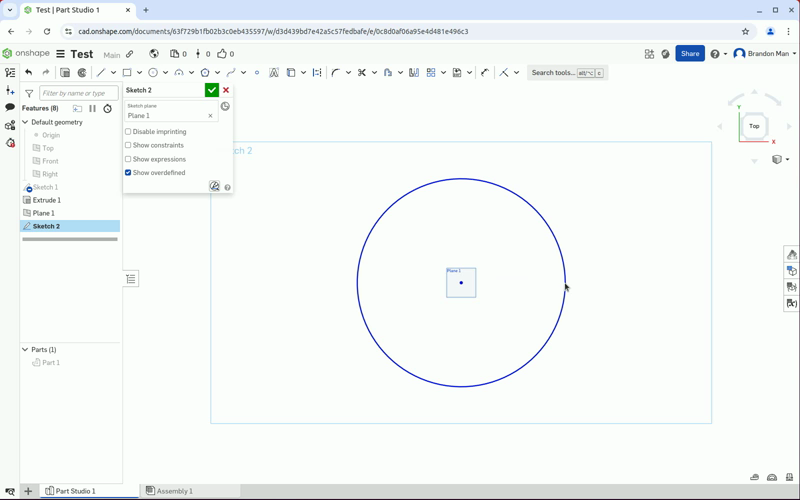
mouse_move(393, 316)
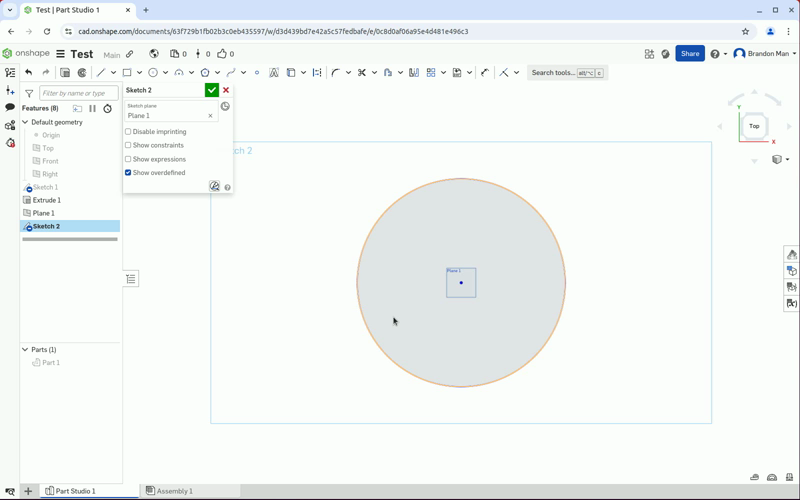
click(393, 316)
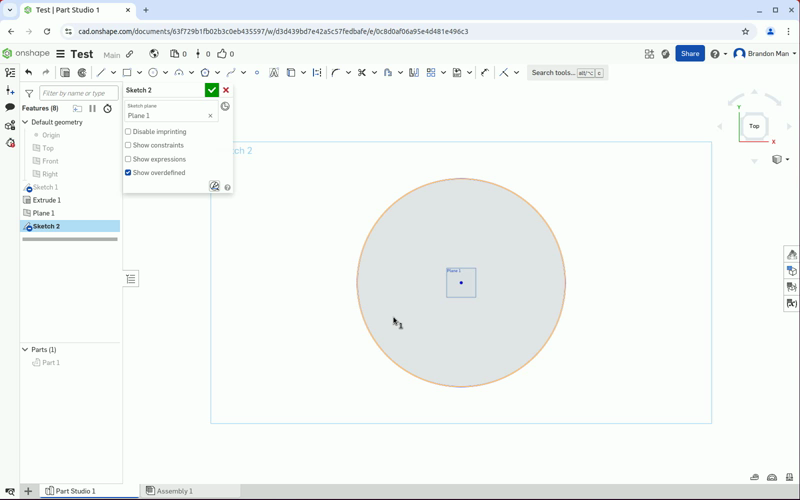
mouse_move(73, 352)
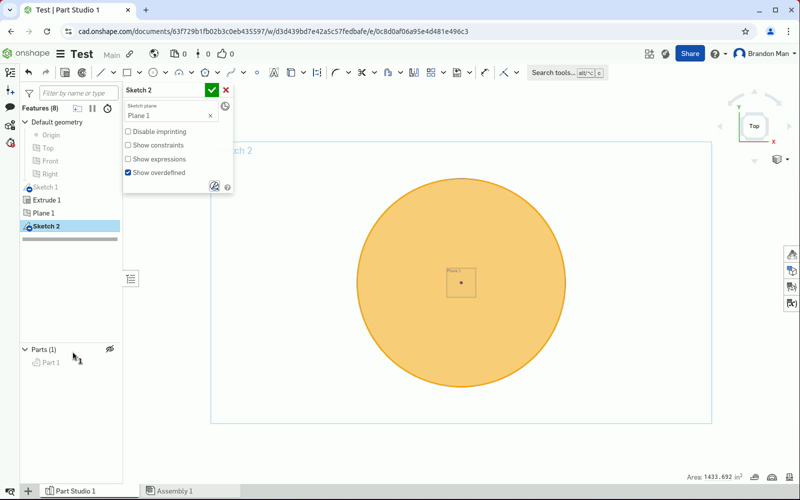
key(shift+y)
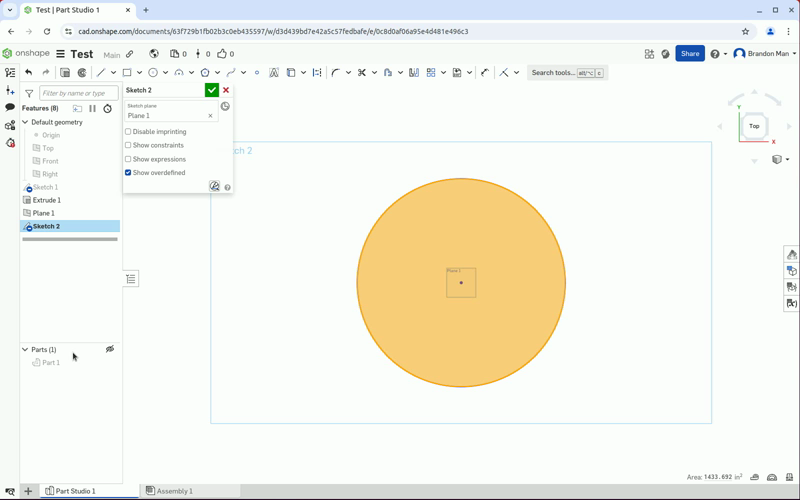
key(shift+e)
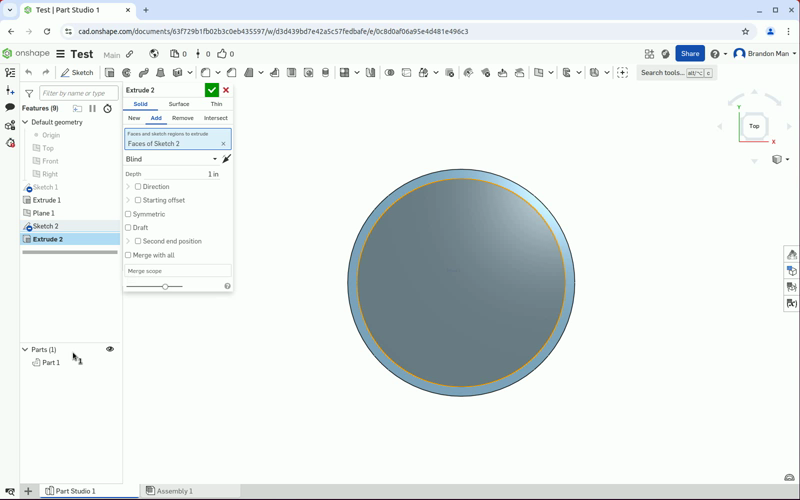
mouse_move(143, 106)
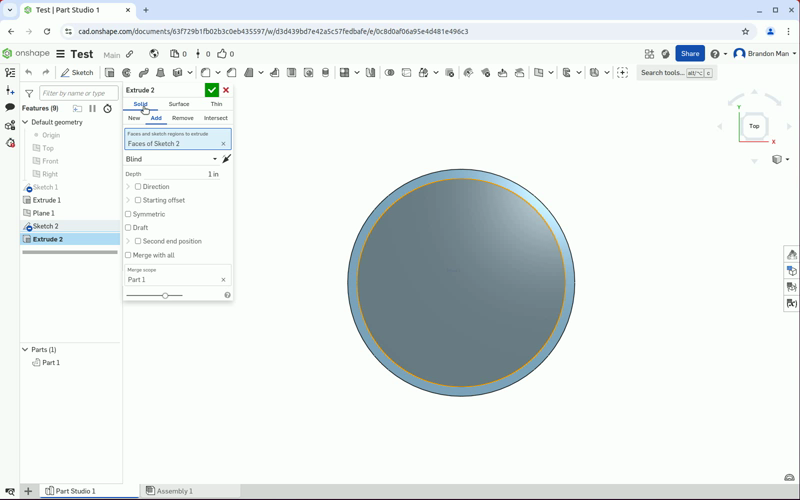
click(143, 106)
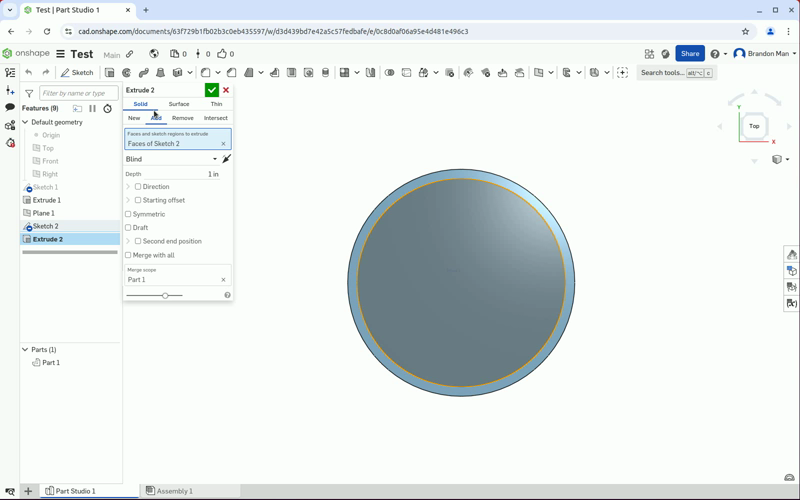
mouse_move(186, 120)
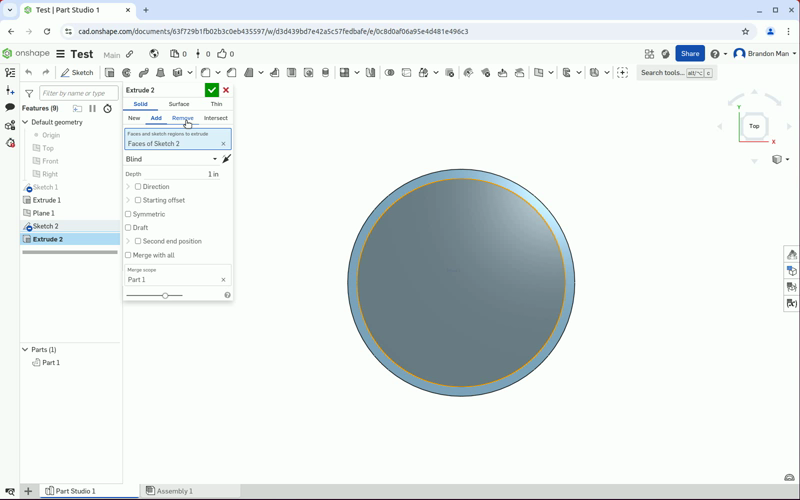
click(186, 120)
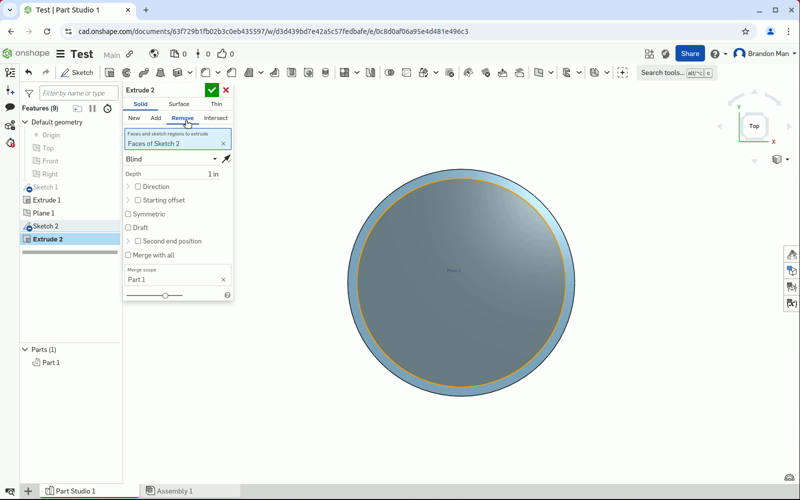
key(tab, 4)
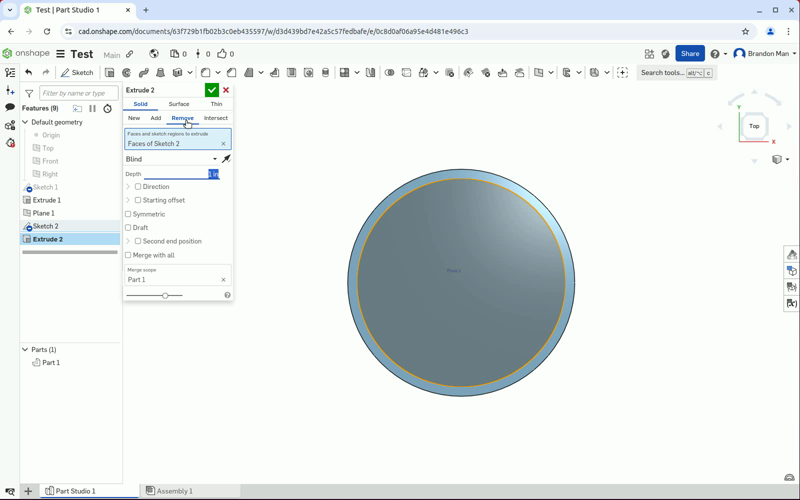
text(0.963)
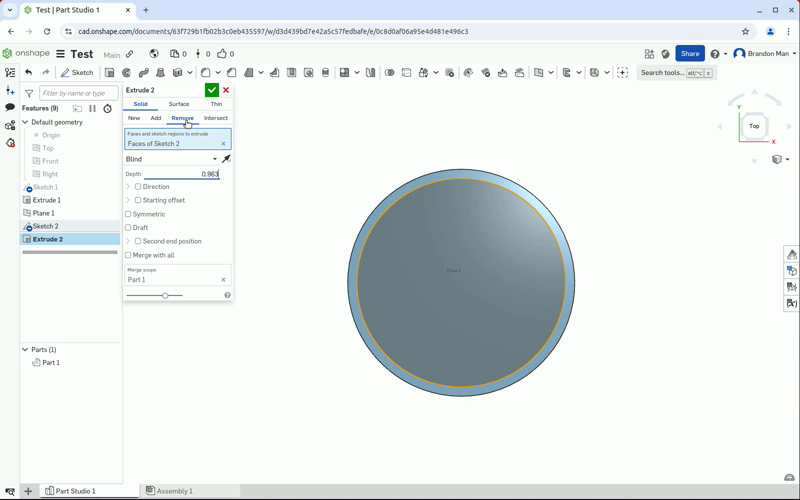
key(tab, 6)
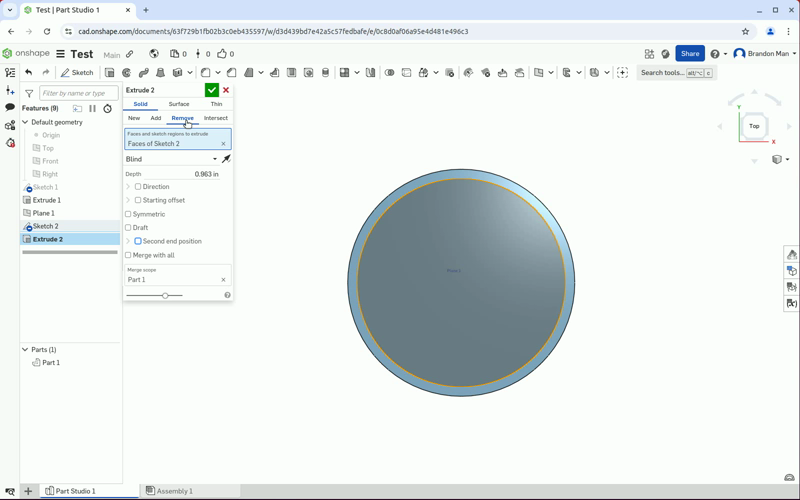
key(space)
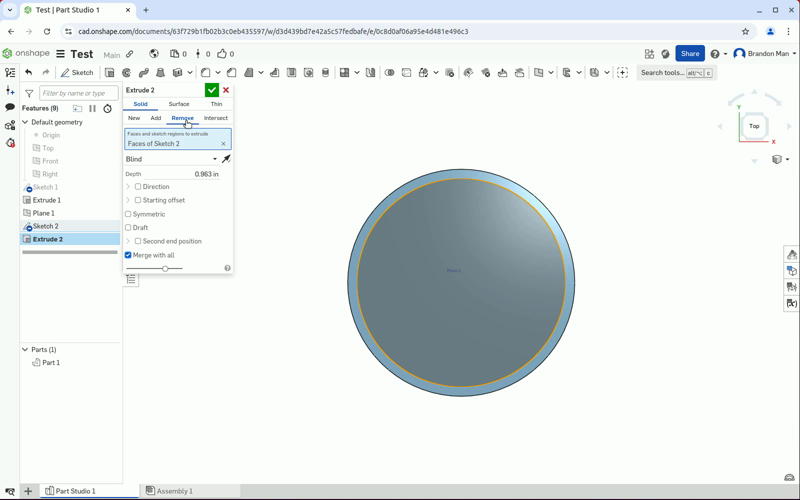
key(enter)
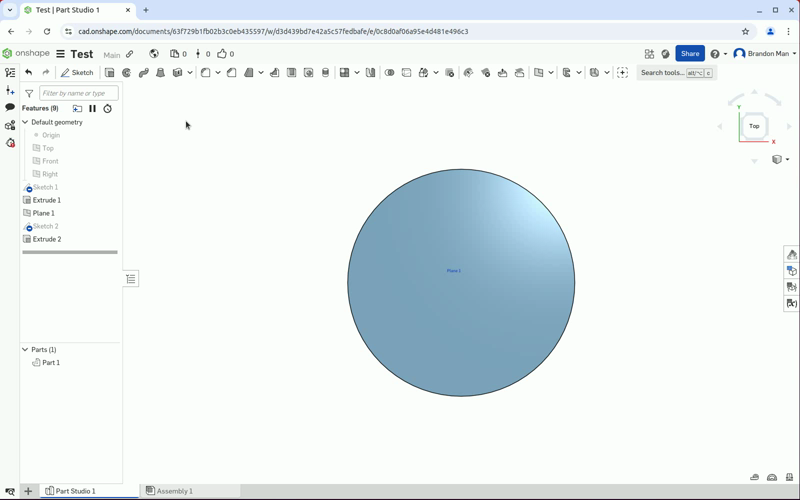
key(shift+h)
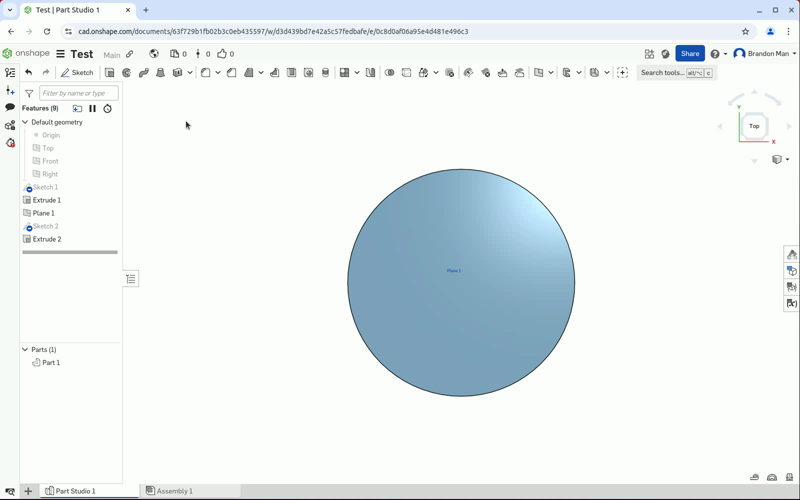
key(shift+h)
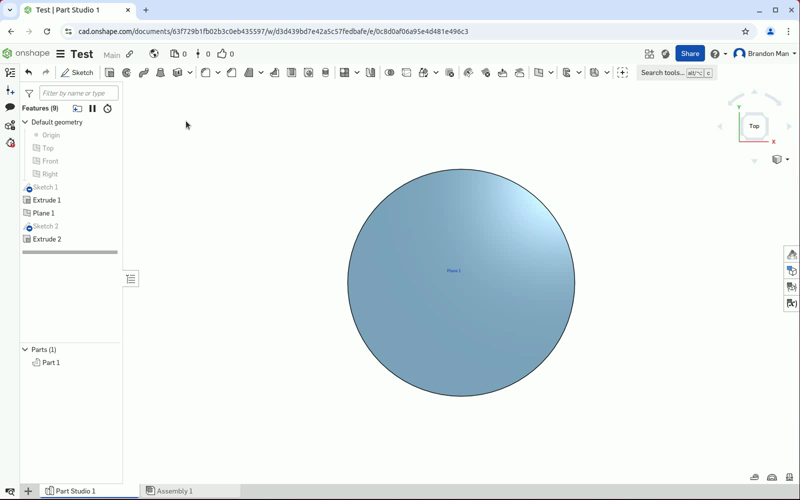
key(shift+7)
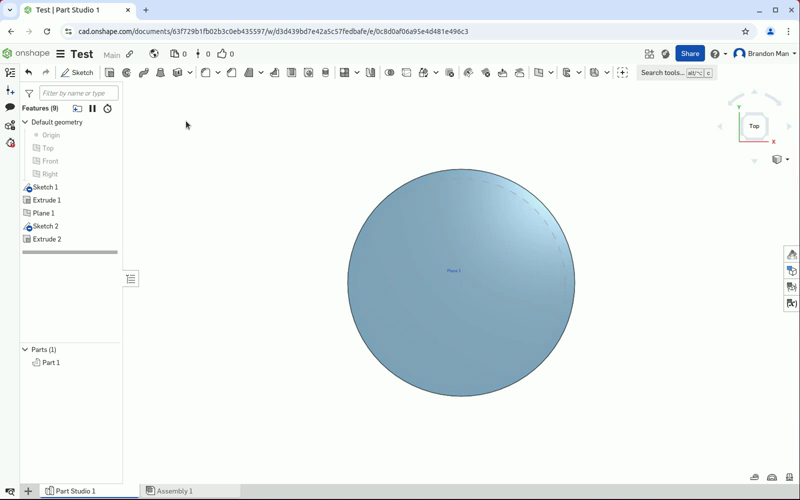
key(up, 3)
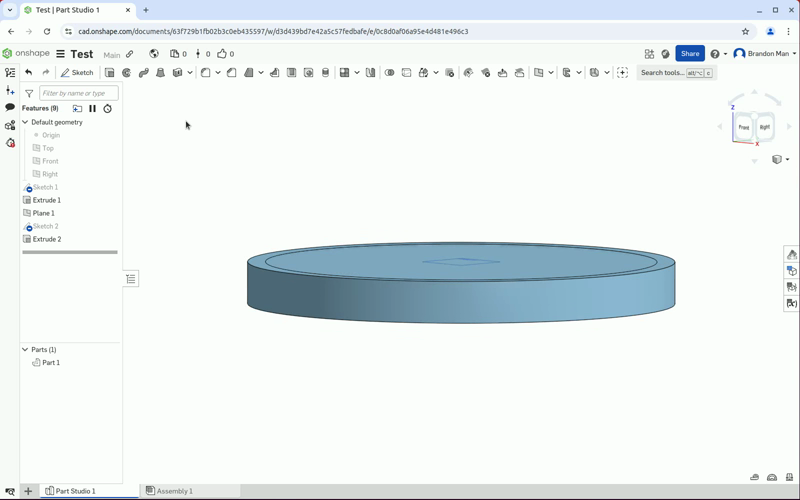
key(left, 3)
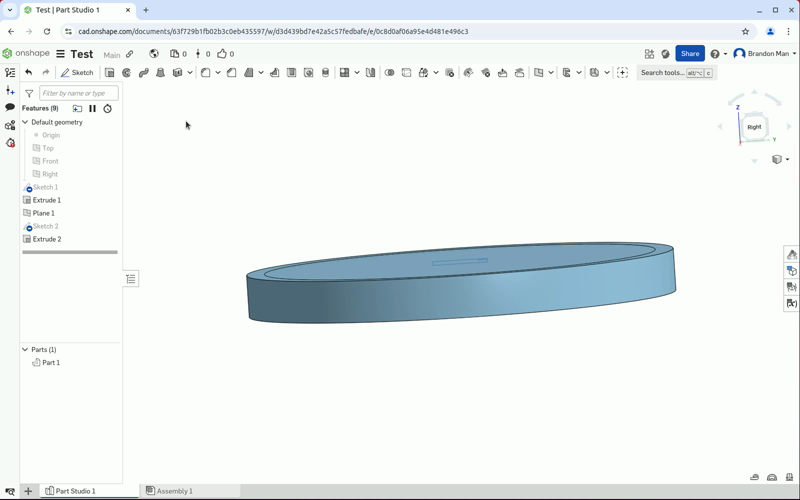
key(right, 3)
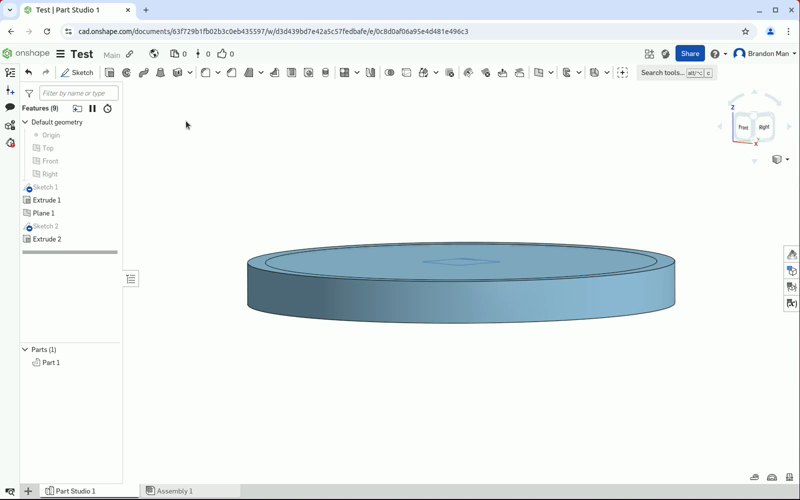
key(down, 3)
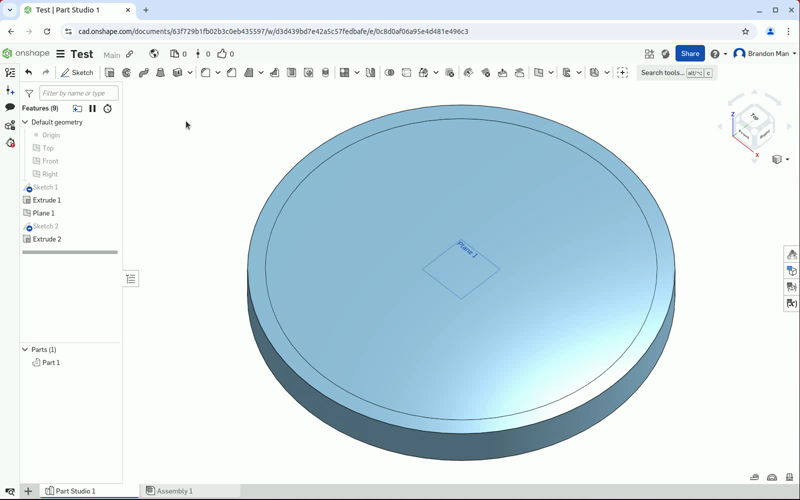
mouse_move(73, 189)
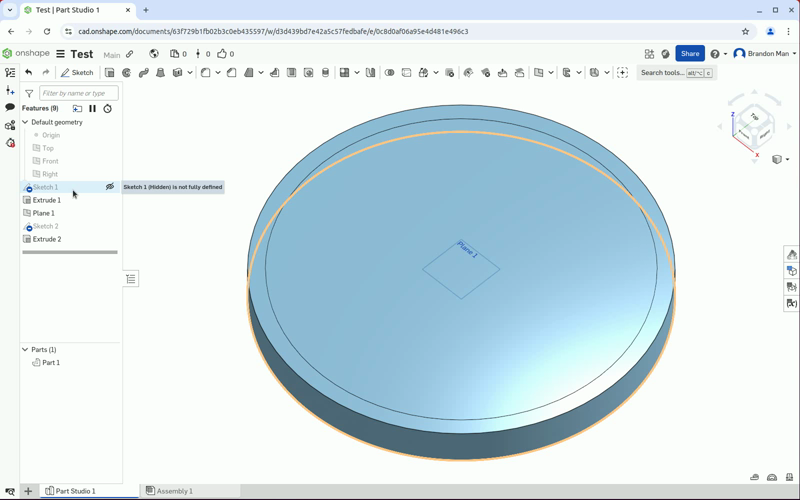
click(73, 189)